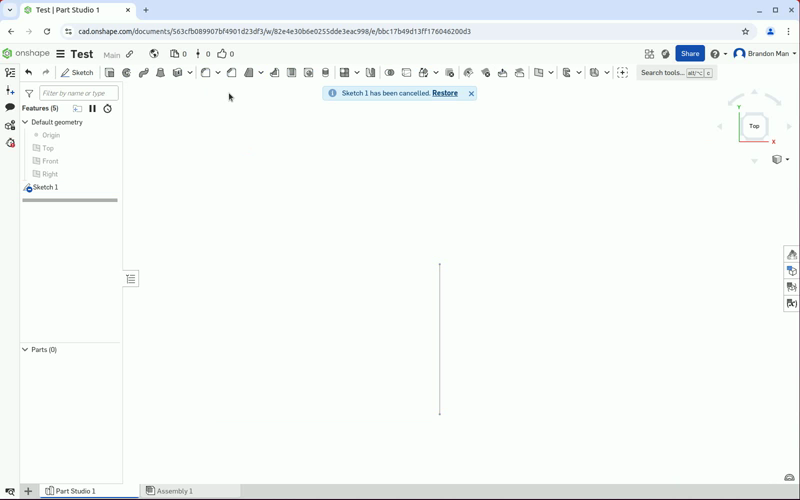
key(shift+h)
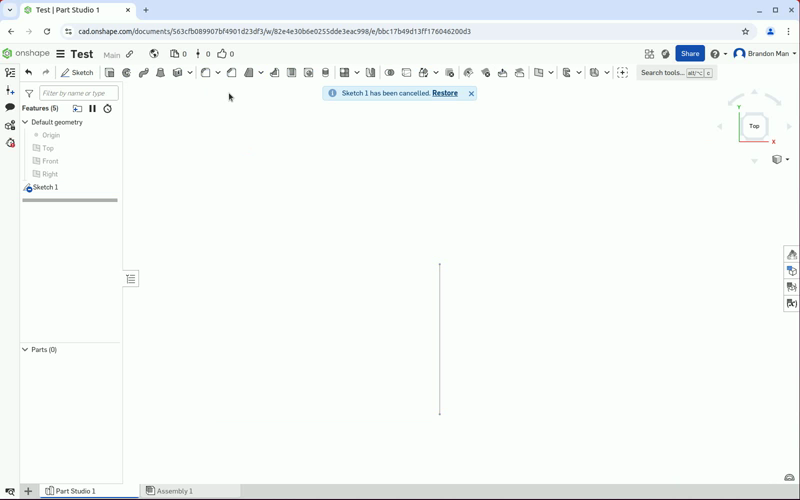
key(shift+s)
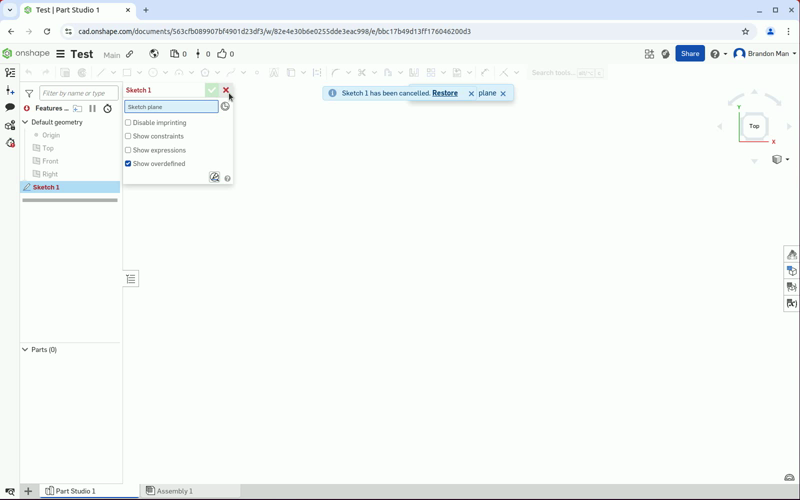
mouse_move(73, 150)
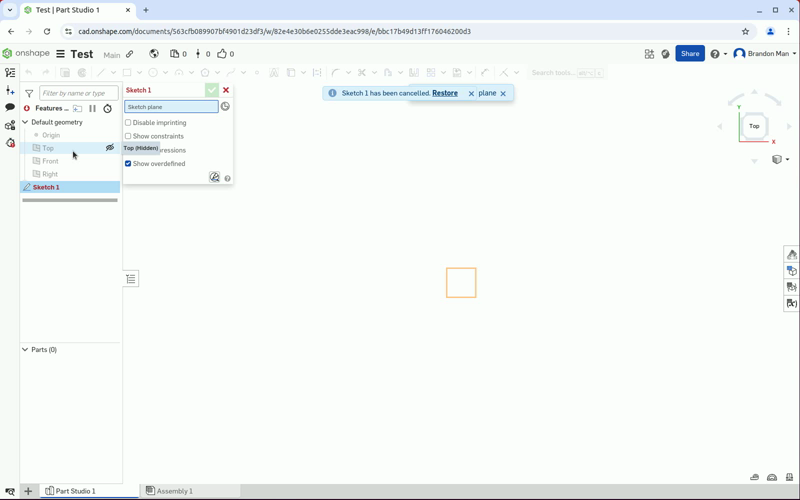
click(73, 150)
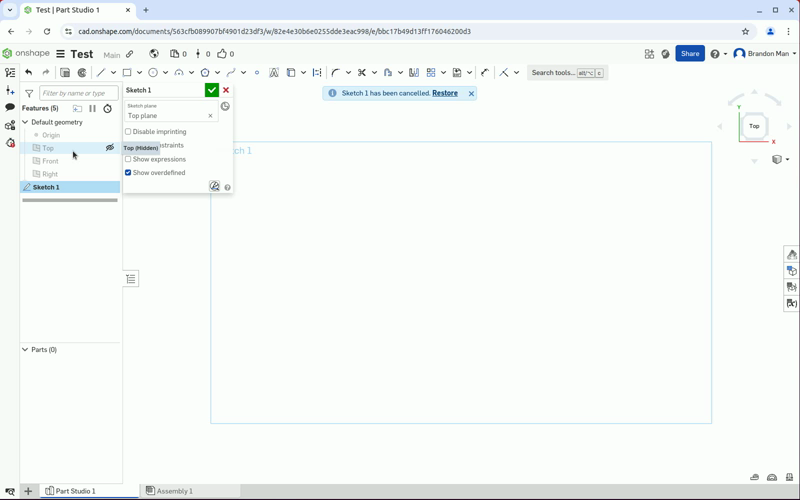
mouse_move(73, 352)
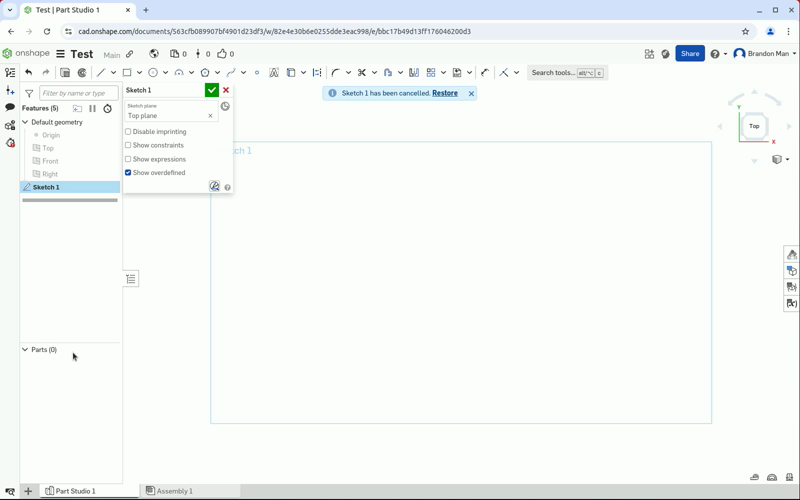
key(y)
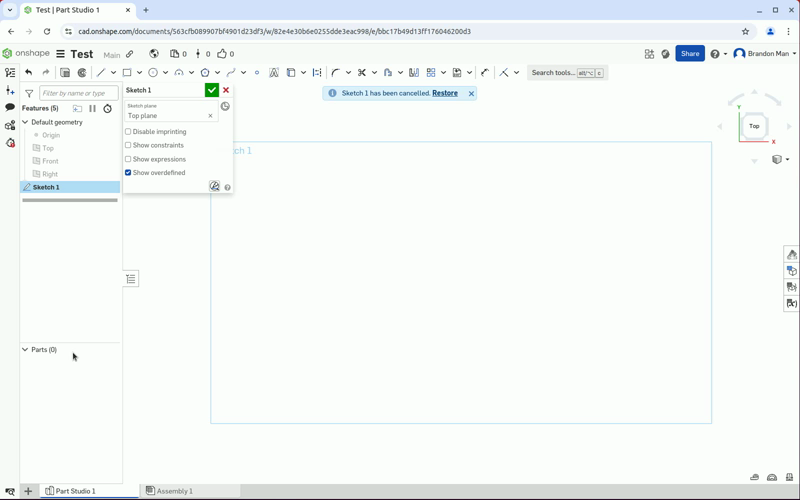
key(c)
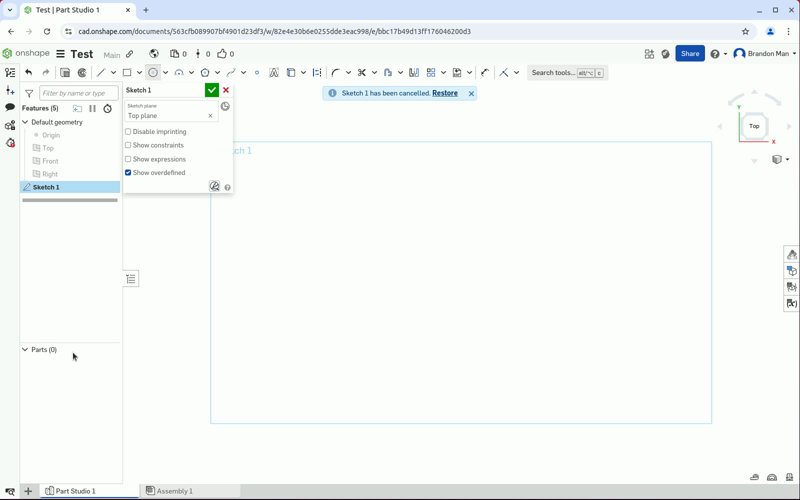
key_down(shift)
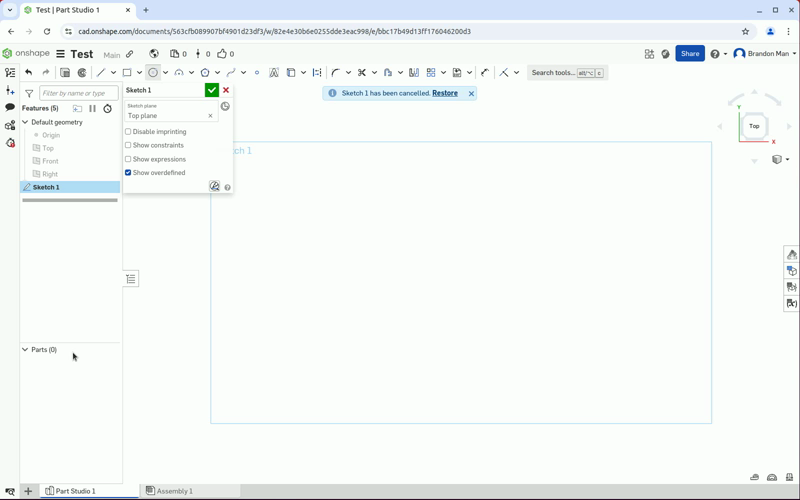
mouse_move(461, 282)
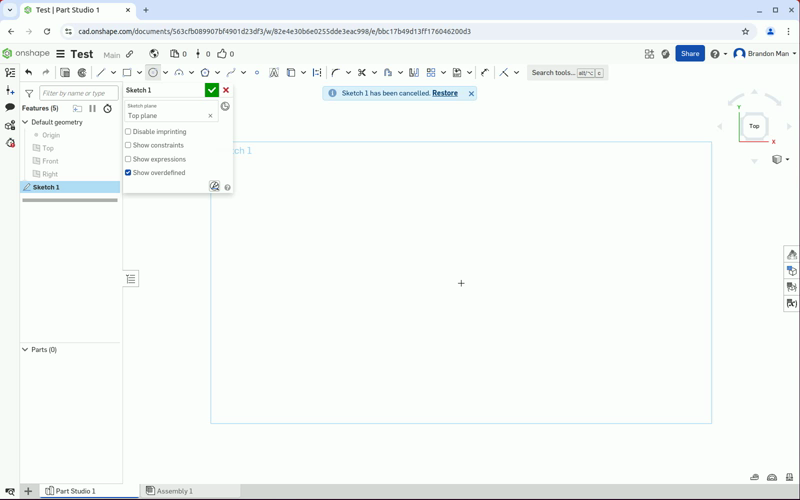
click(461, 282)
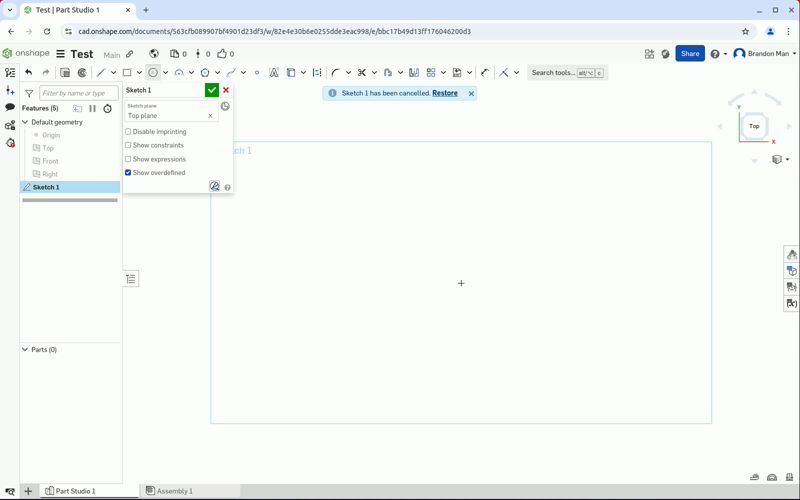
key_up(shift)
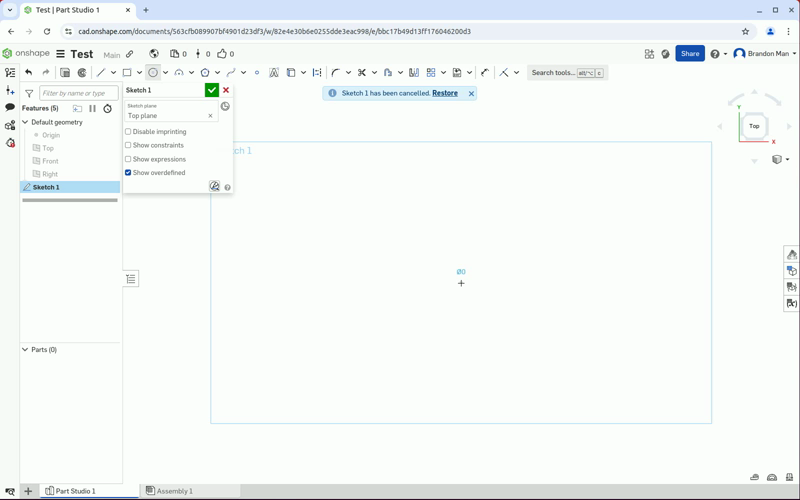
mouse_move(574, 282)
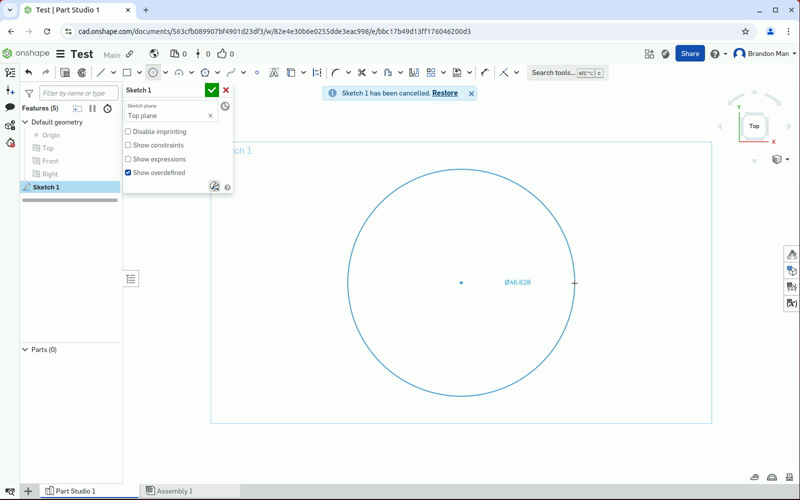
click(574, 282)
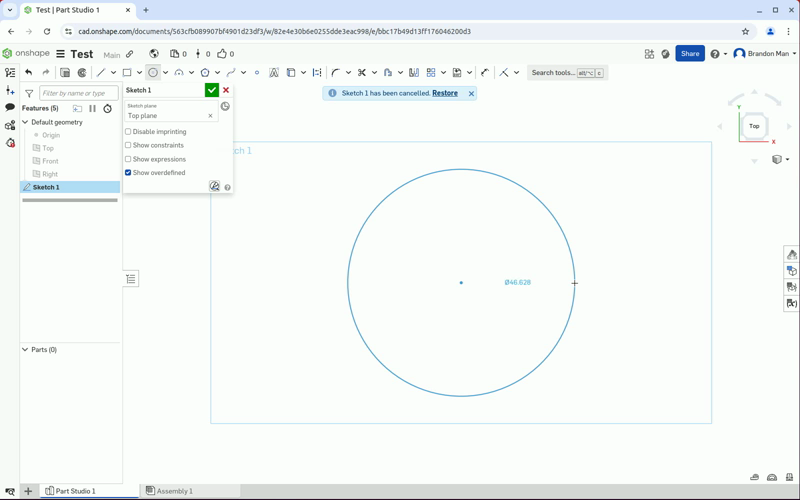
key(esc)
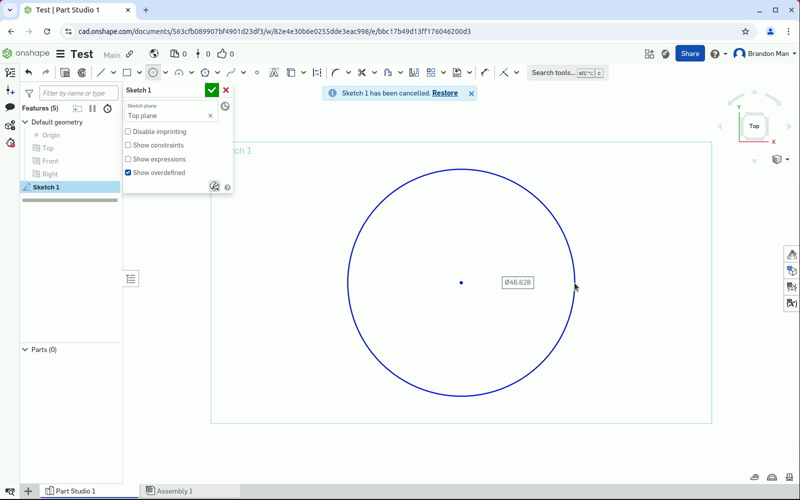
mouse_move(426, 208)
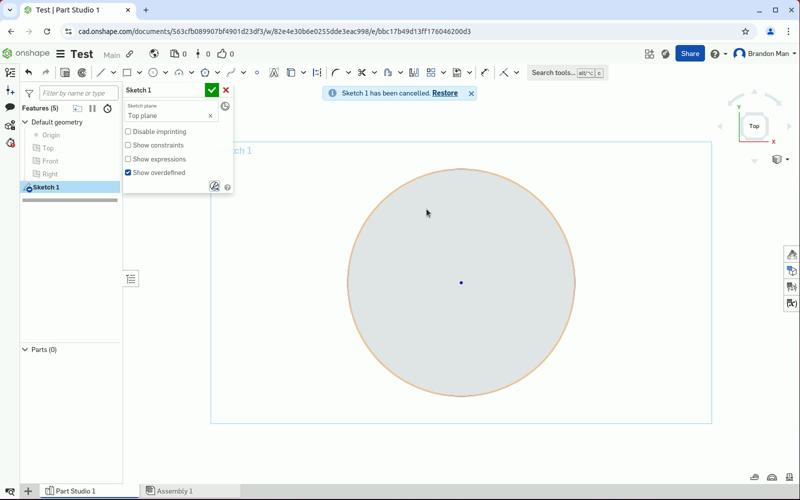
click(426, 208)
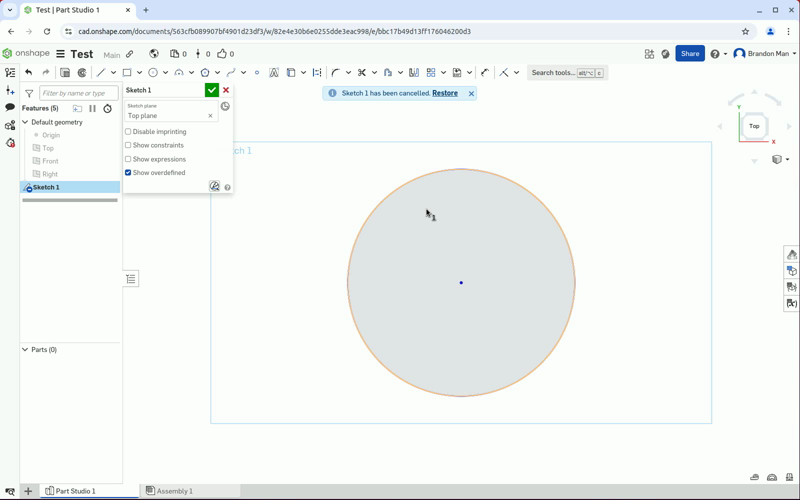
mouse_move(73, 352)
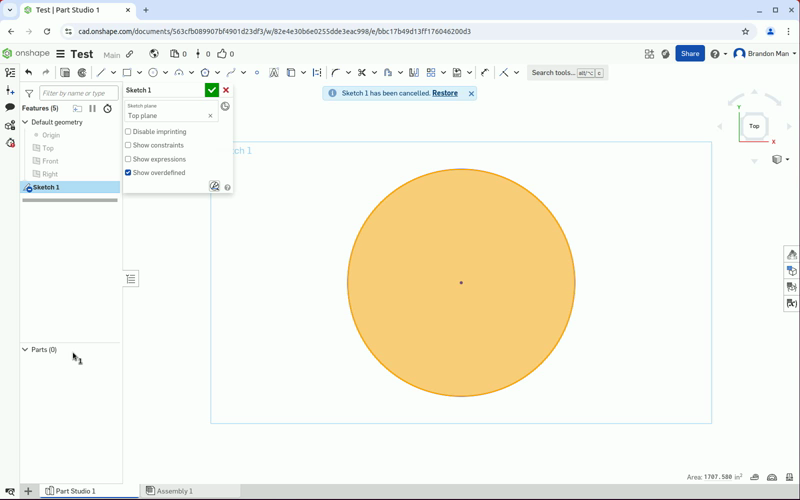
key(shift+y)
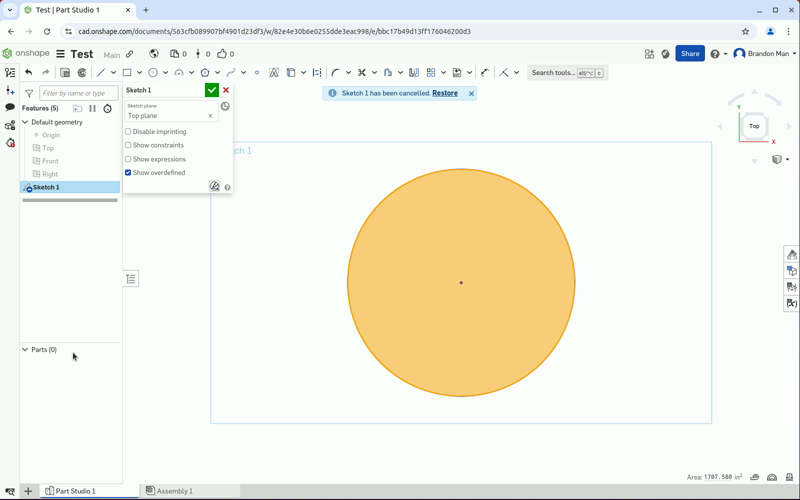
key(shift+e)
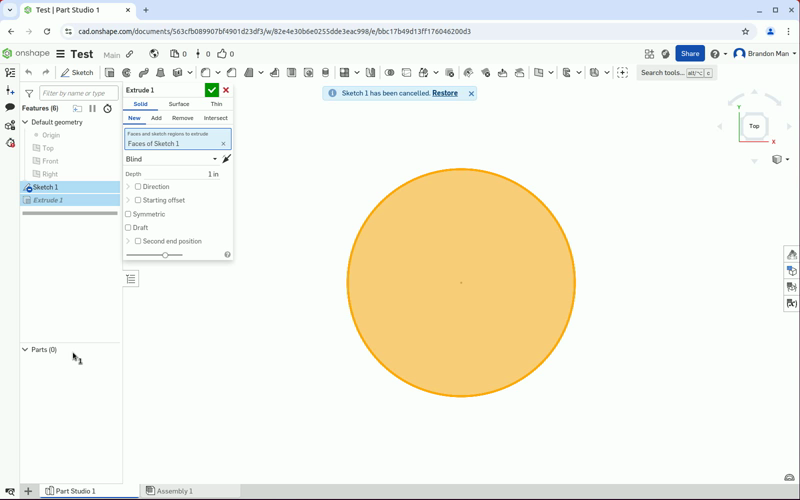
mouse_move(143, 106)
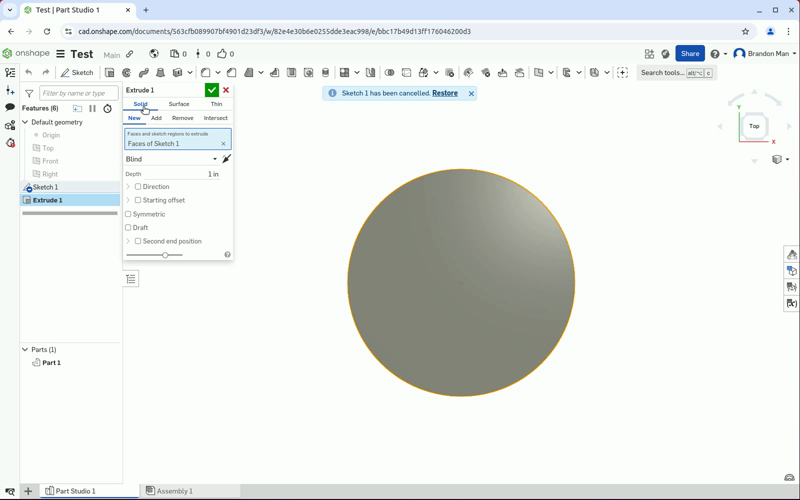
click(143, 106)
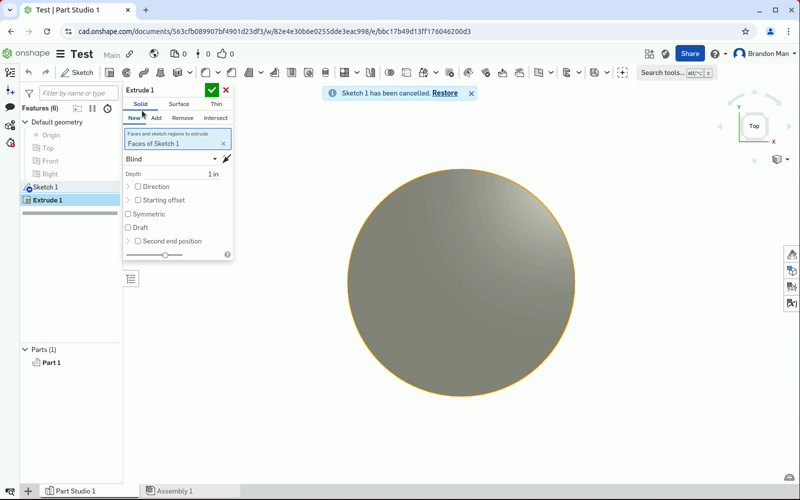
mouse_move(137, 120)
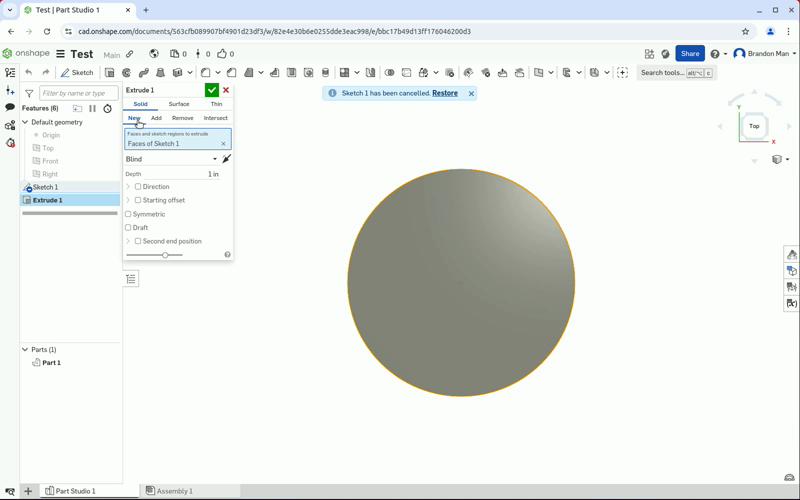
click(137, 120)
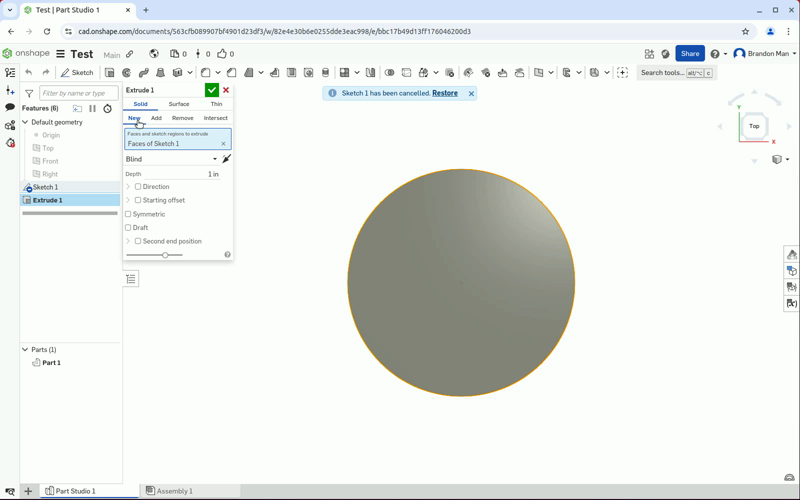
key(tab, 4)
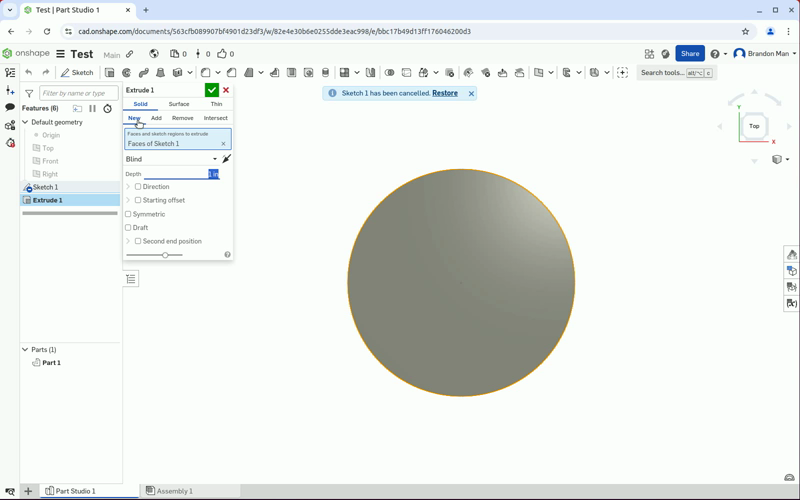
text(1.204)
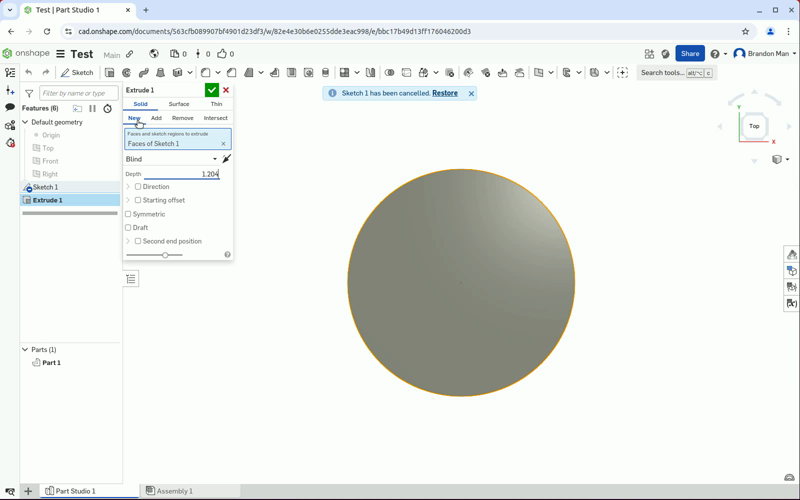
key(enter)
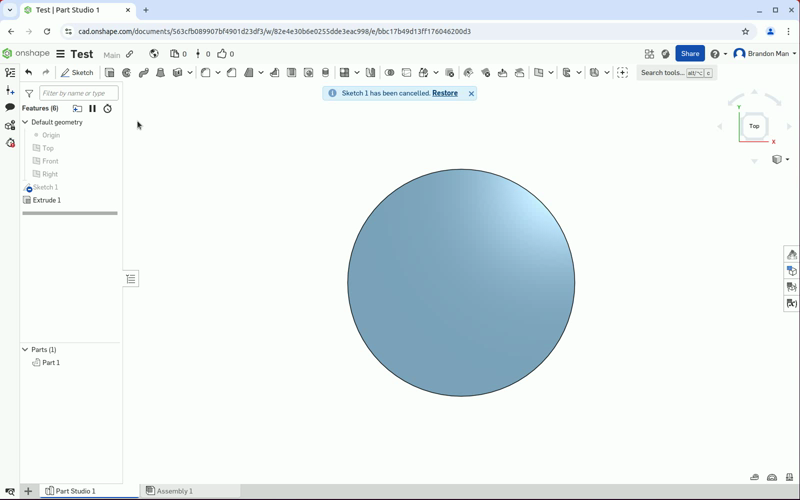
key(shift+h)
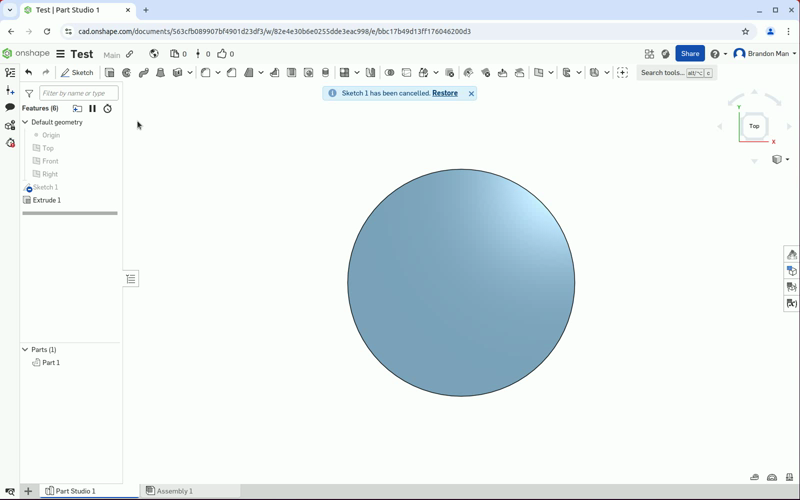
key(shift+h)
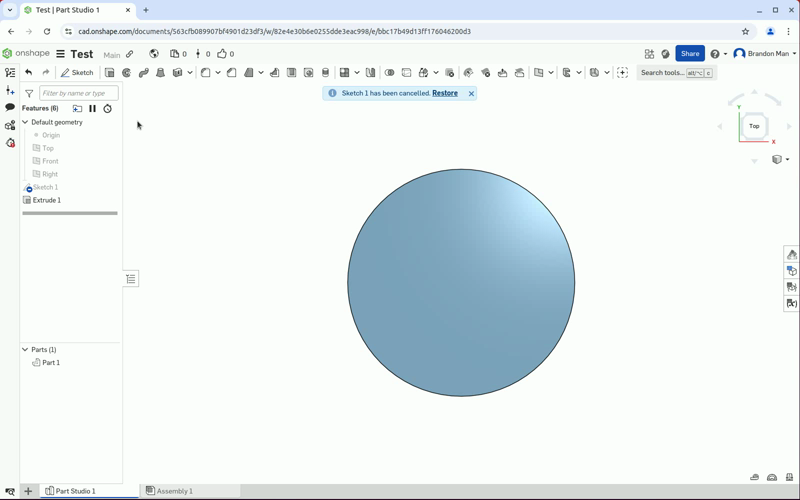
mouse_move(73, 189)
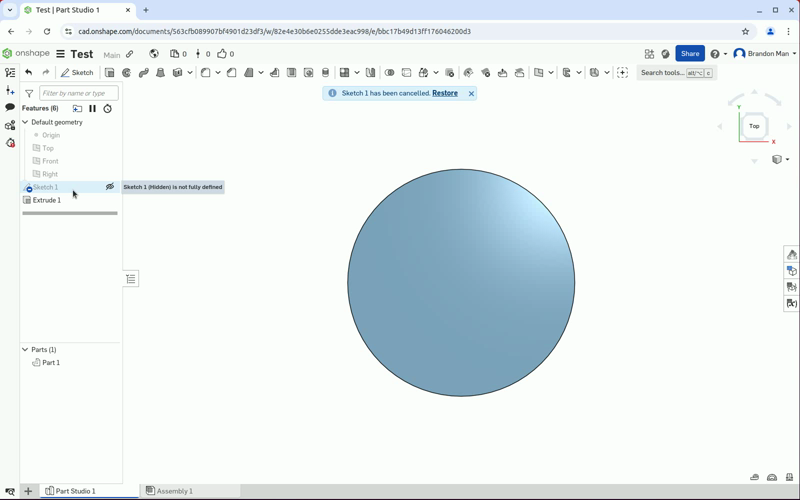
click(73, 189)
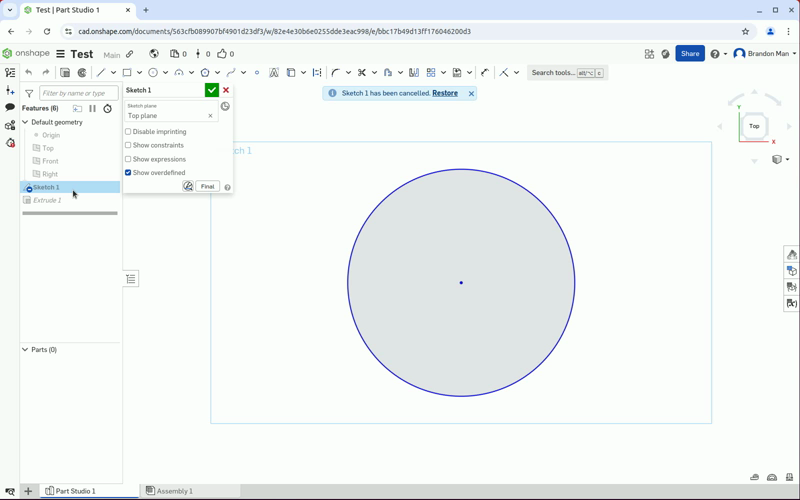
mouse_move(229, 92)
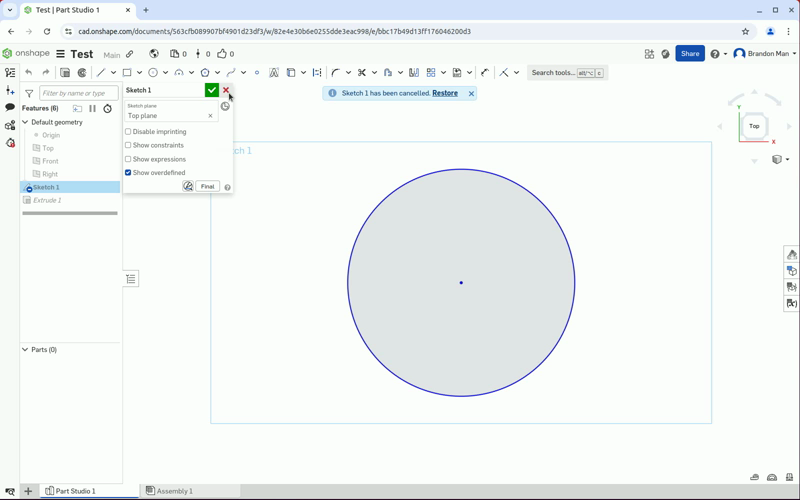
click(229, 92)
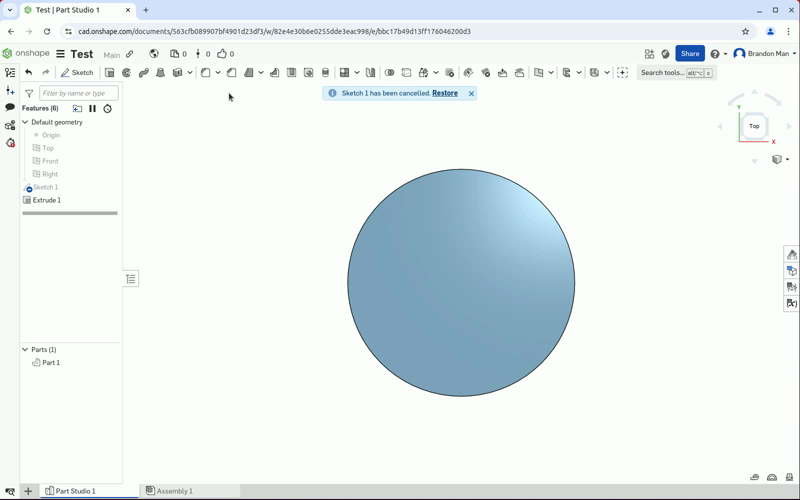
mouse_move(541, 75)
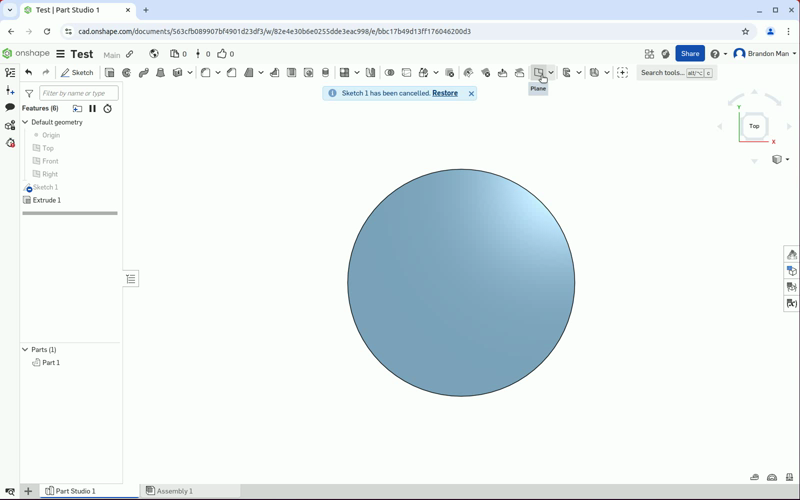
click(541, 75)
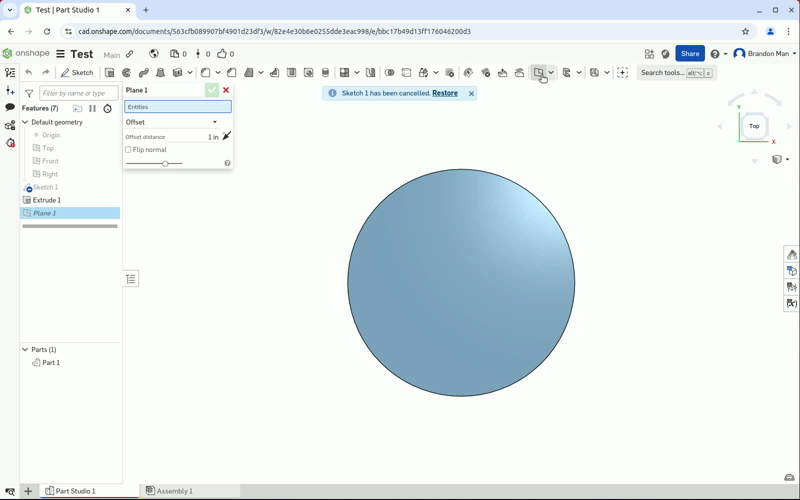
mouse_move(73, 150)
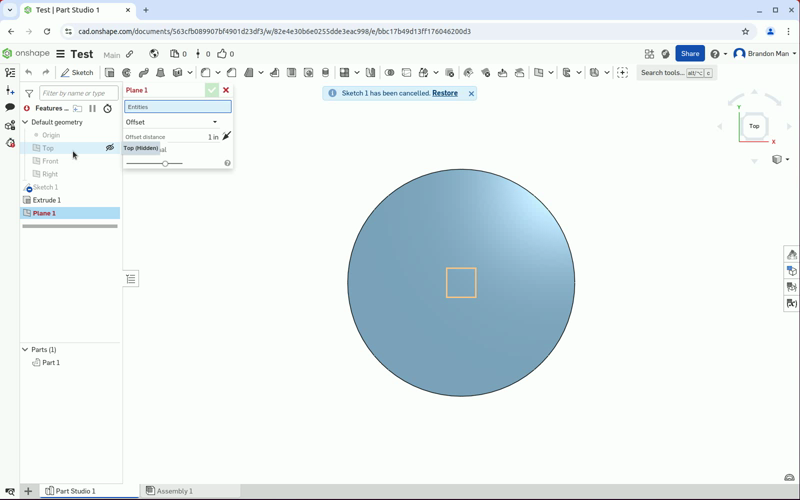
click(73, 150)
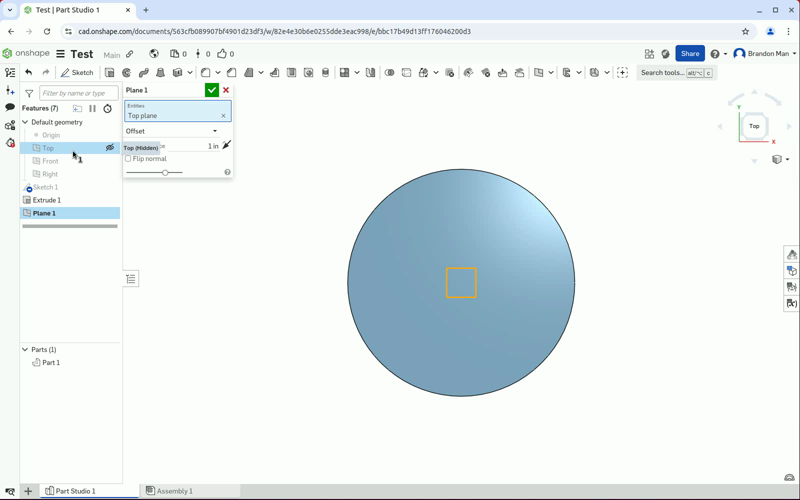
key(tab, 2)
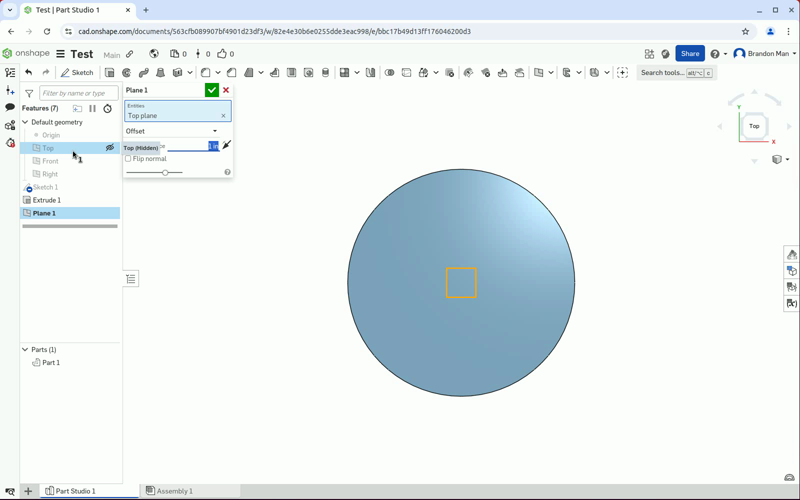
text(1.202)
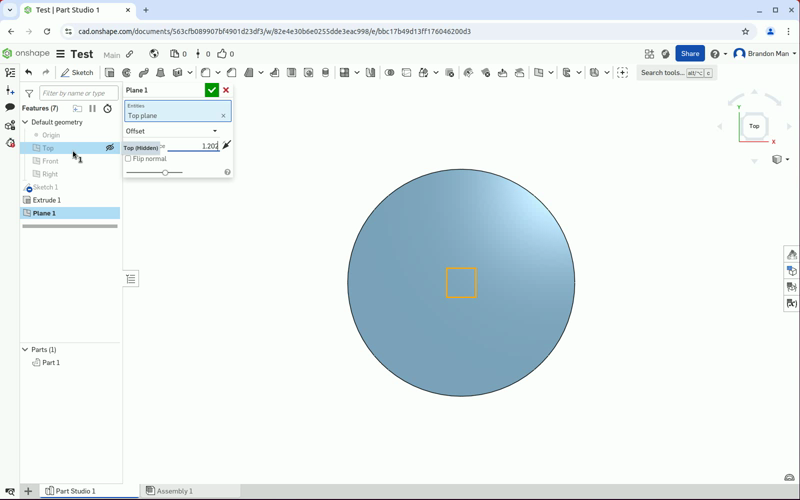
key(enter, 2)
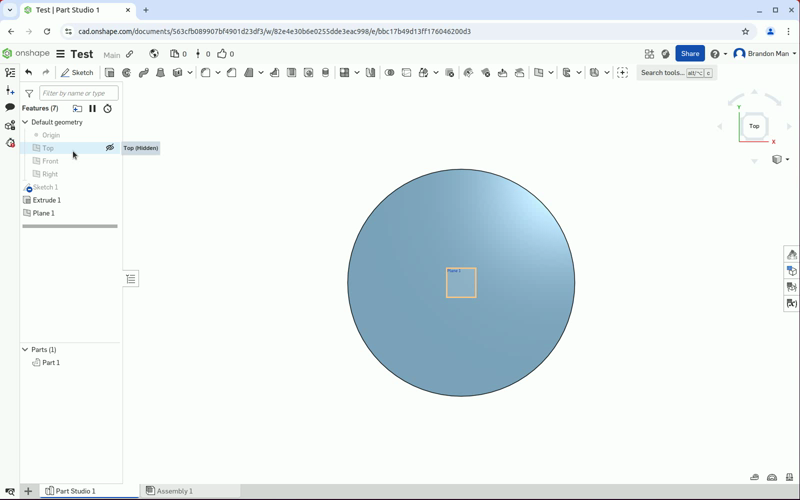
key(shift+s)
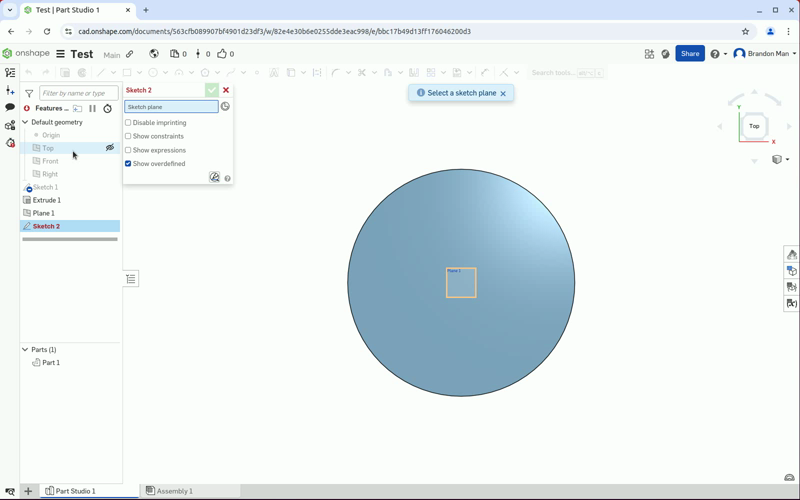
mouse_move(73, 215)
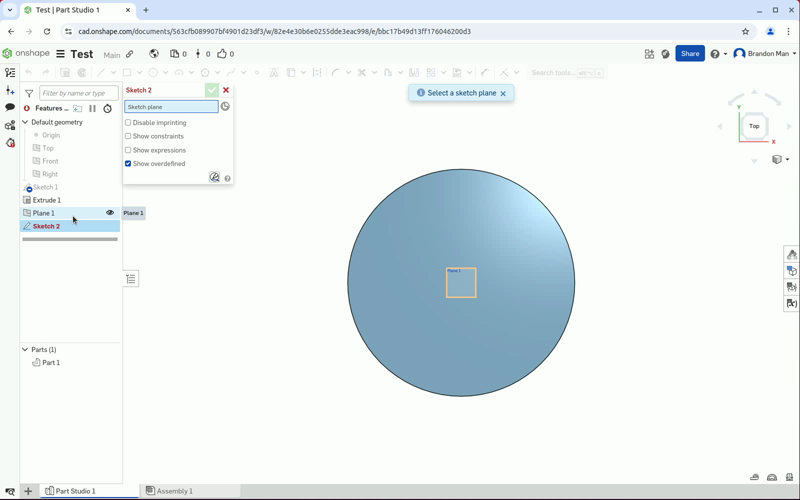
click(73, 215)
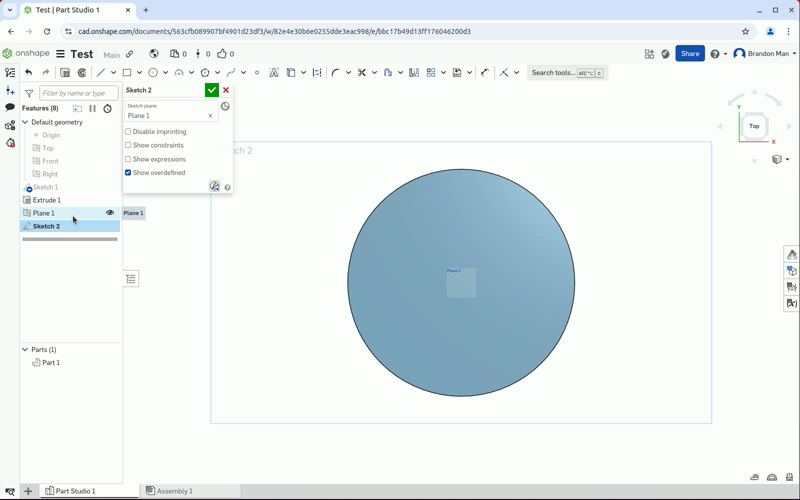
mouse_move(73, 352)
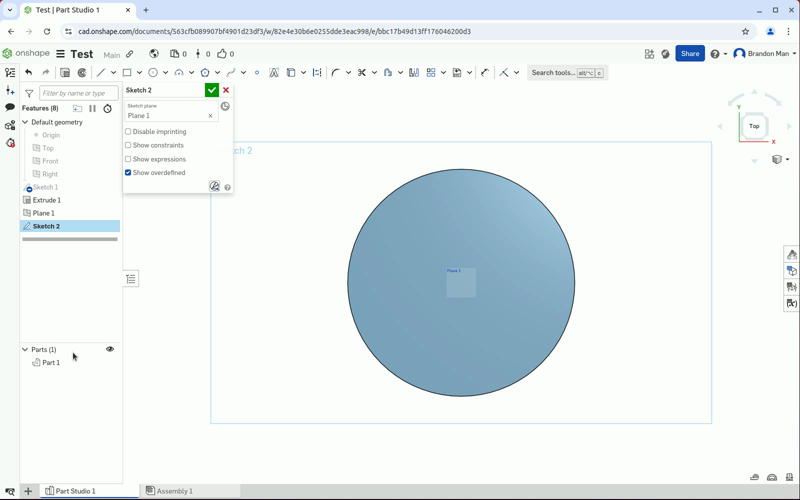
key(y)
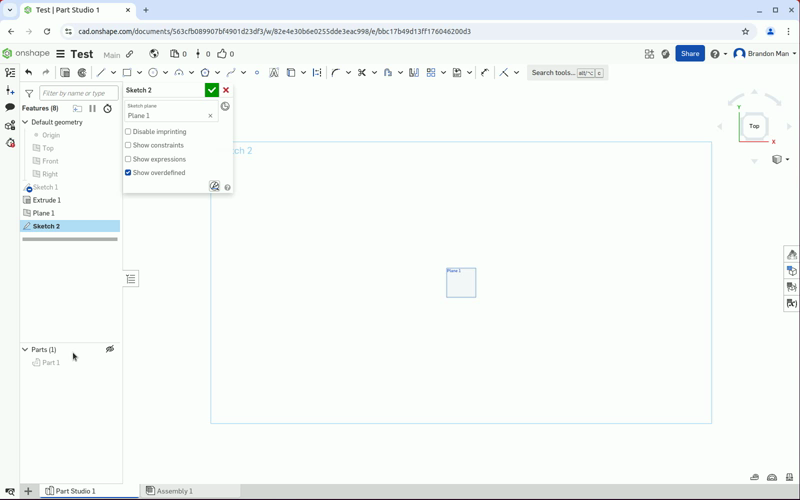
key(c)
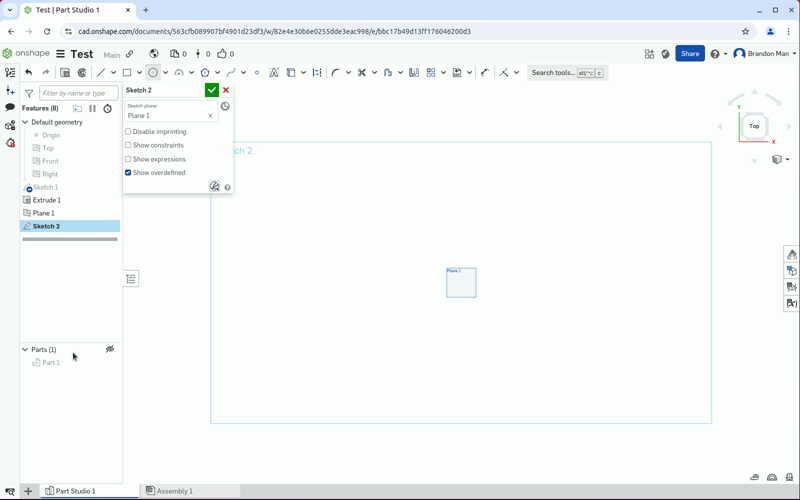
key_down(shift)
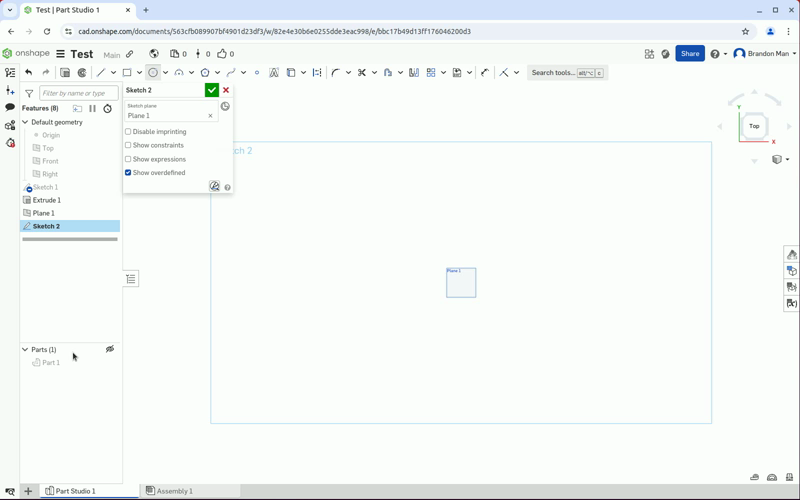
mouse_move(461, 282)
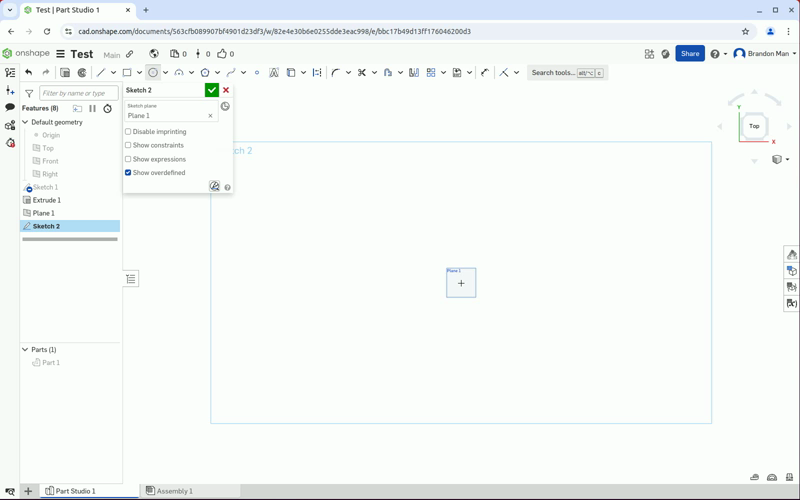
click(461, 282)
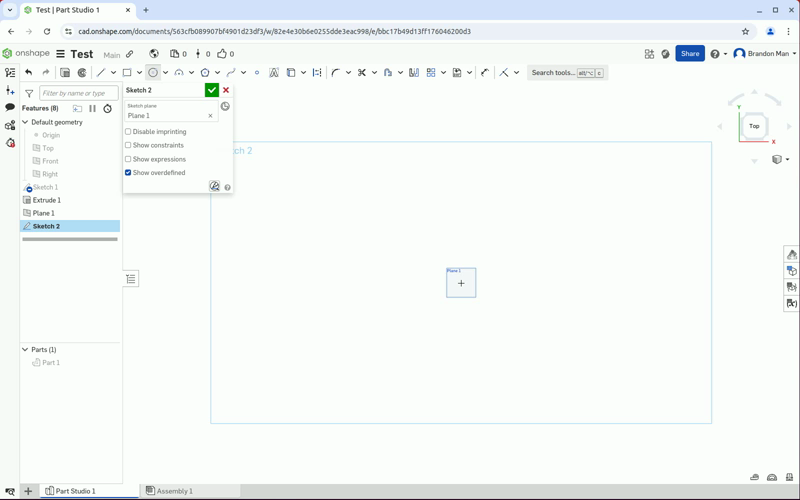
key_up(shift)
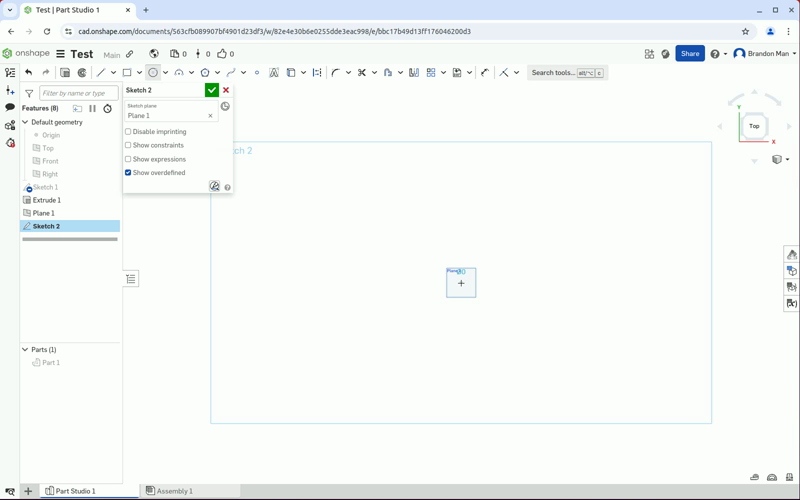
mouse_move(574, 282)
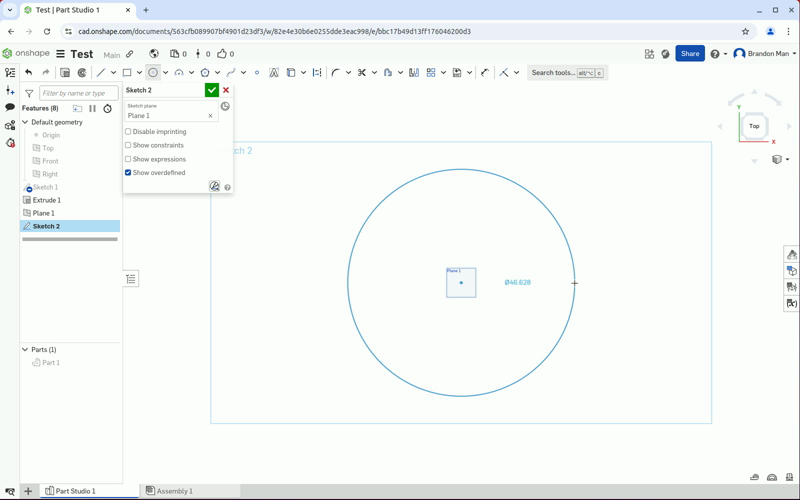
click(574, 282)
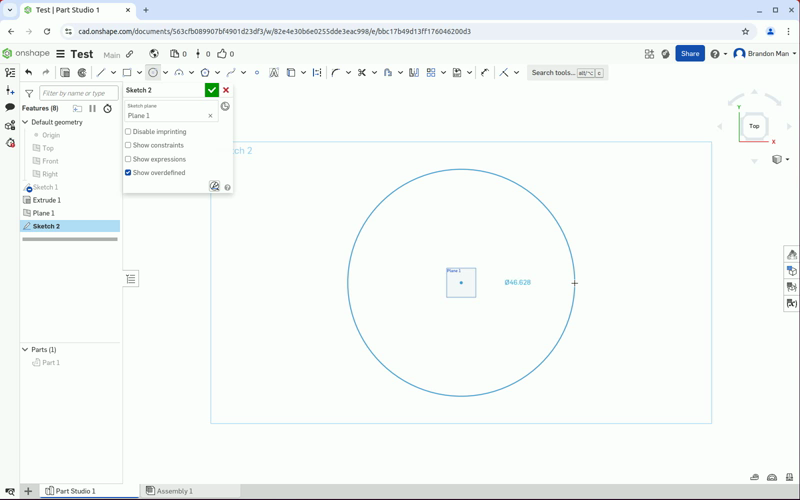
key(esc)
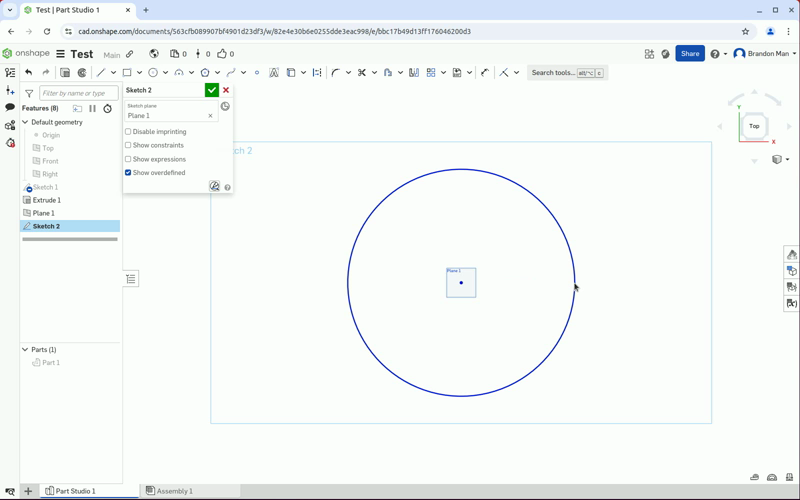
key(c)
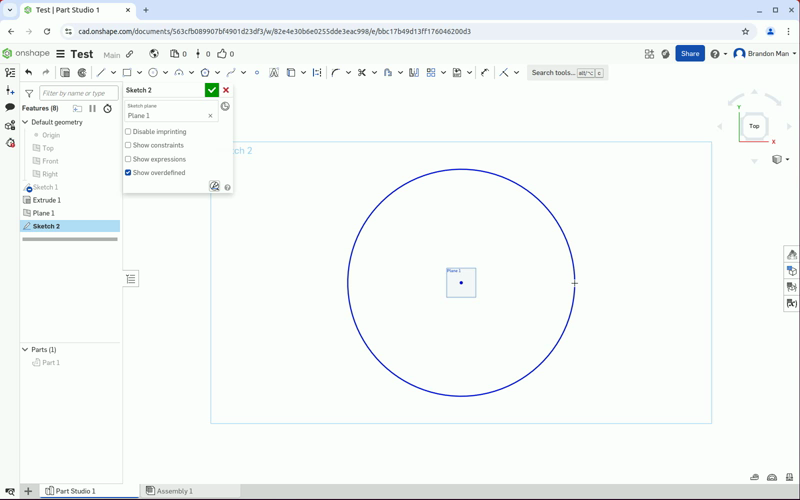
key_down(shift)
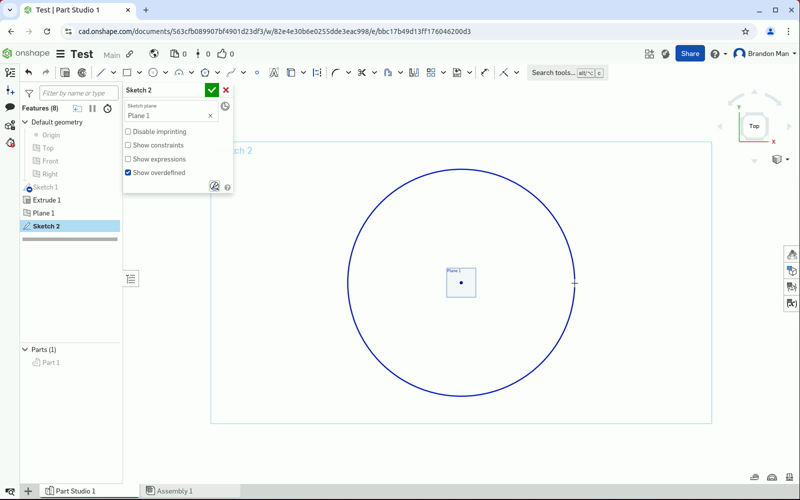
mouse_move(461, 282)
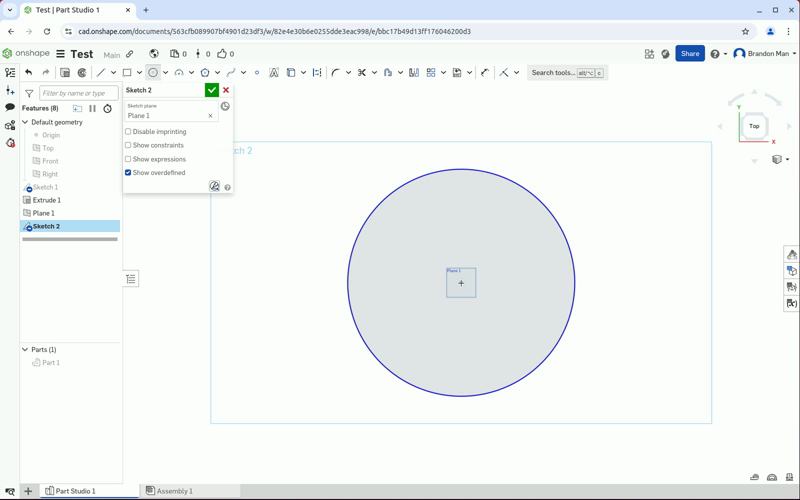
click(461, 282)
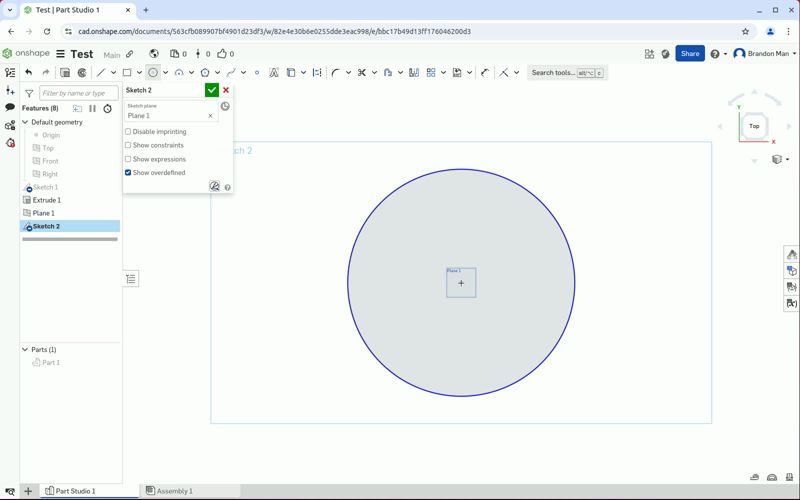
key_up(shift)
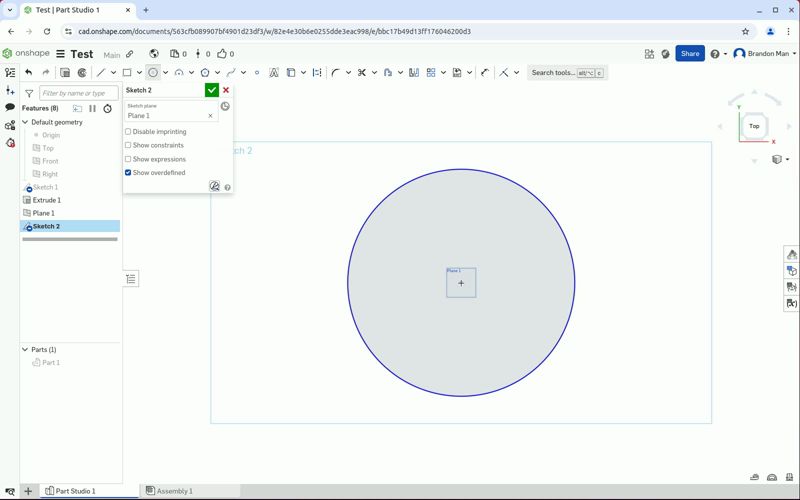
mouse_move(560, 282)
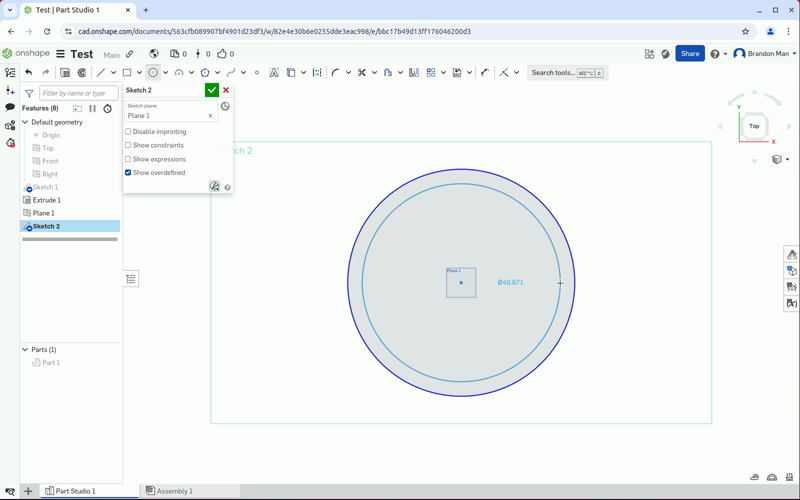
click(560, 282)
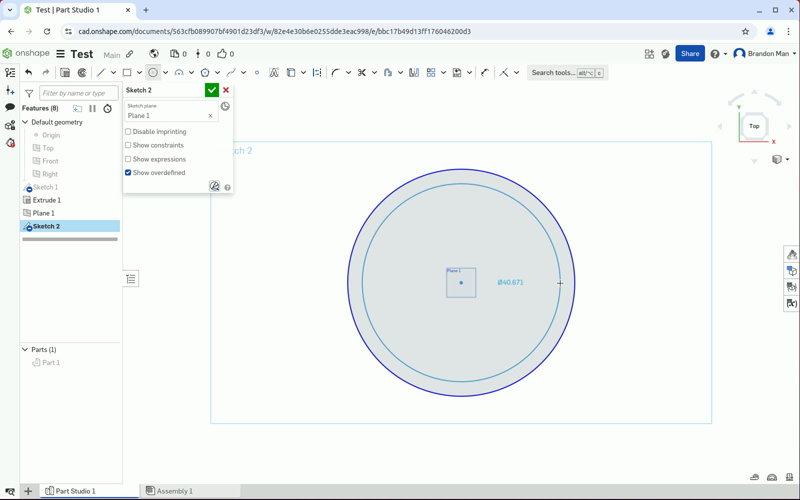
key(esc)
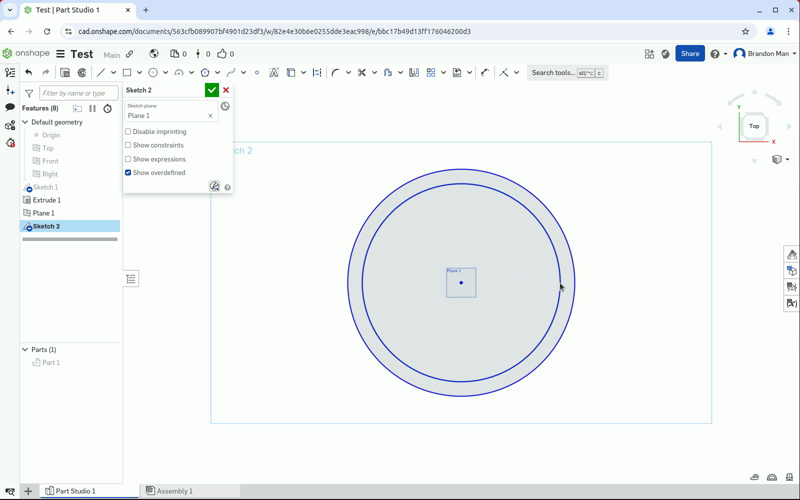
mouse_move(427, 384)
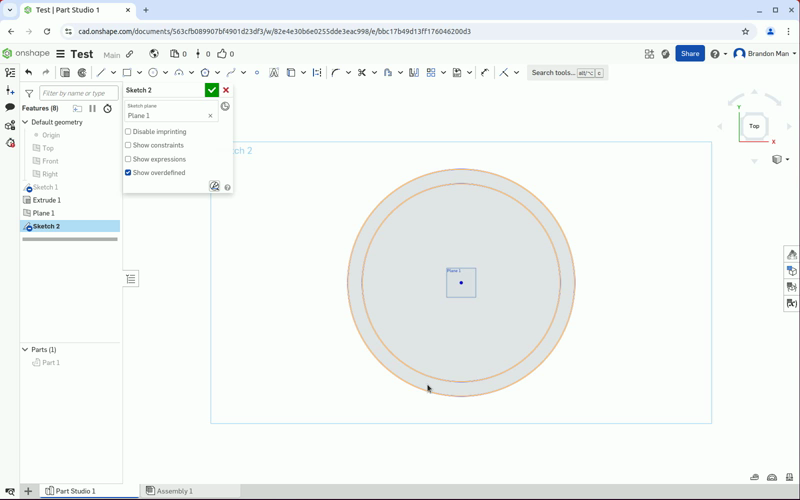
click(427, 384)
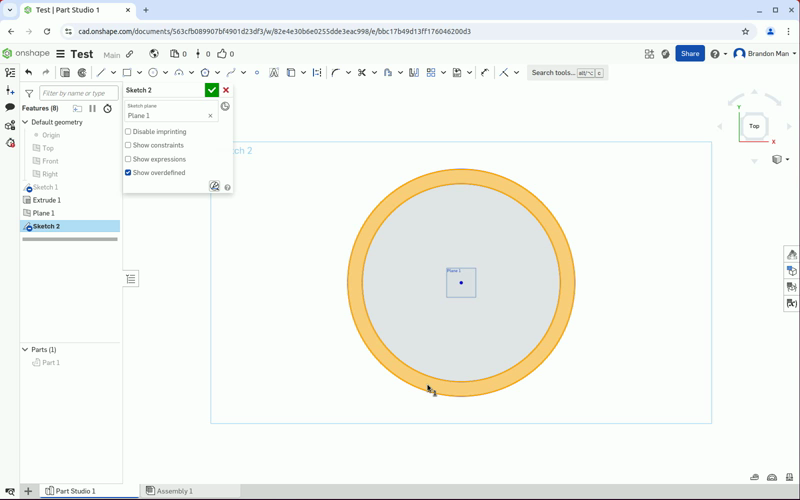
mouse_move(73, 352)
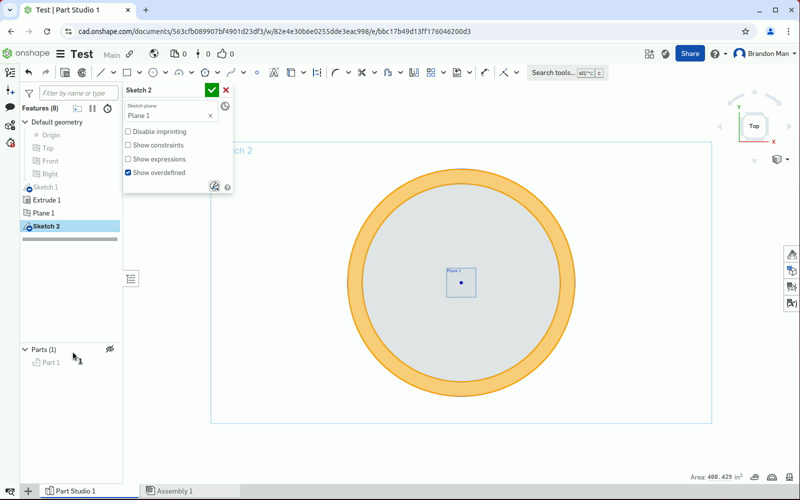
key(shift+y)
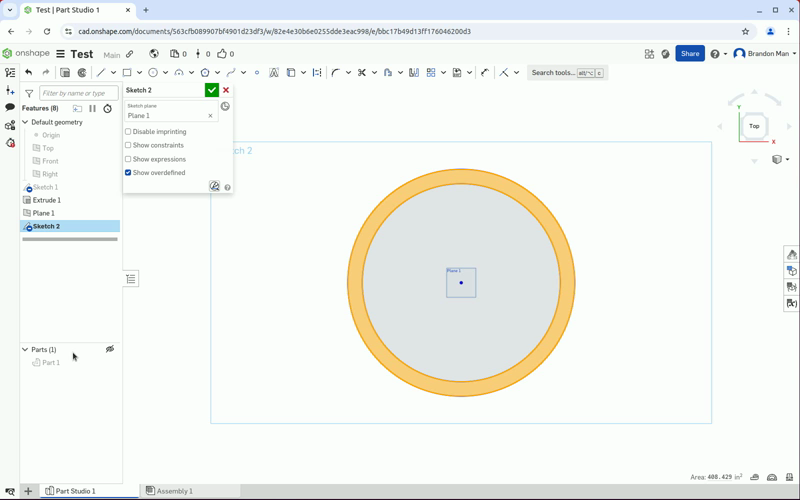
key(shift+e)
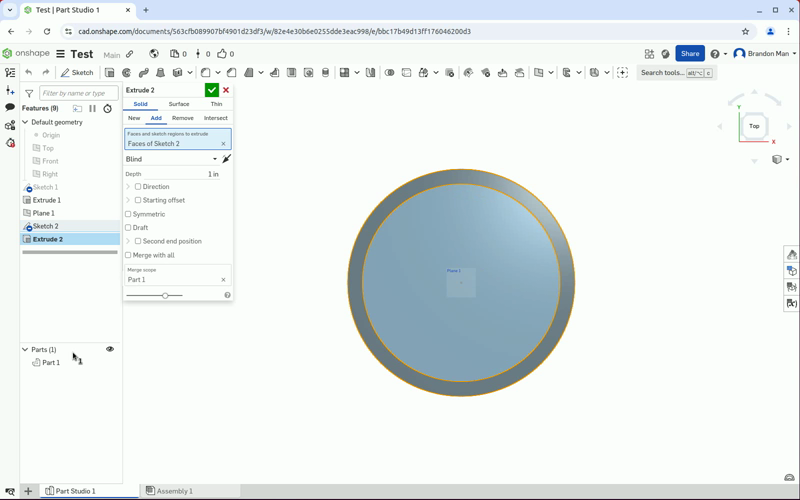
mouse_move(143, 106)
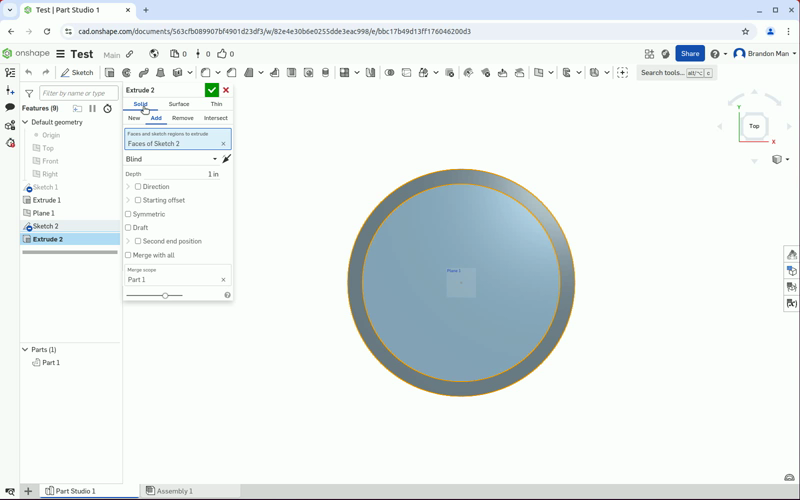
click(143, 106)
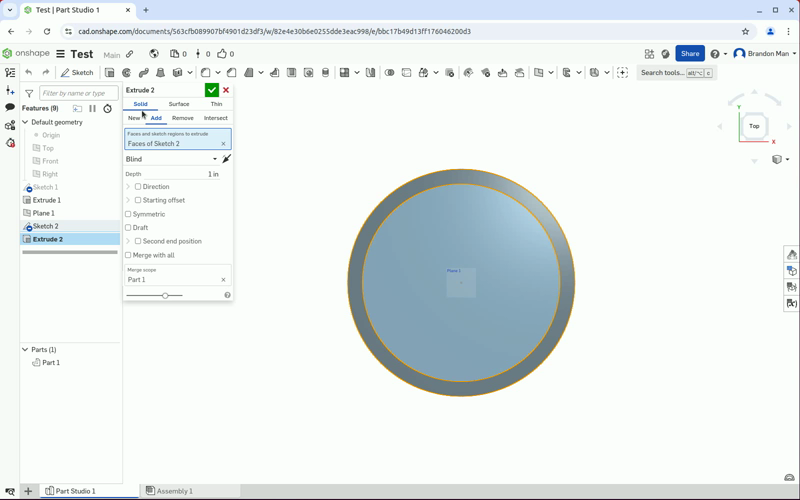
mouse_move(137, 120)
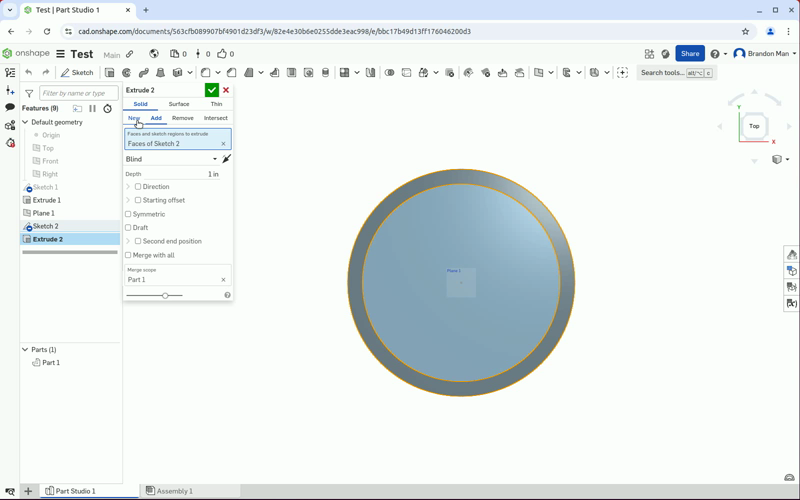
click(137, 120)
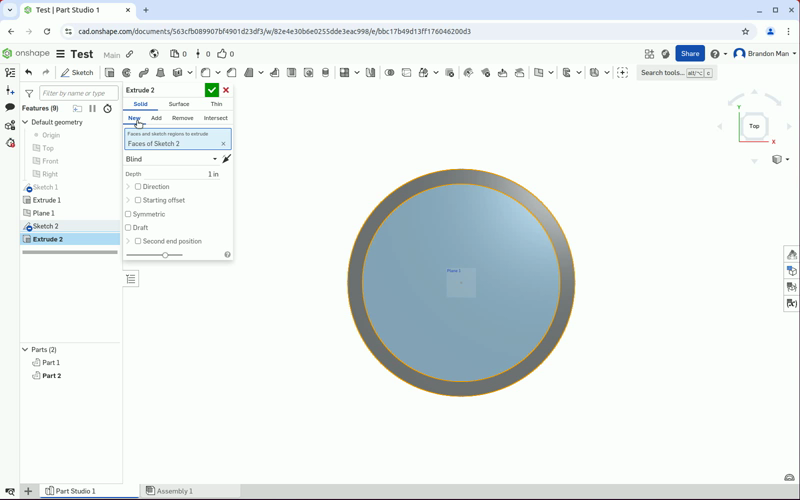
key(tab, 4)
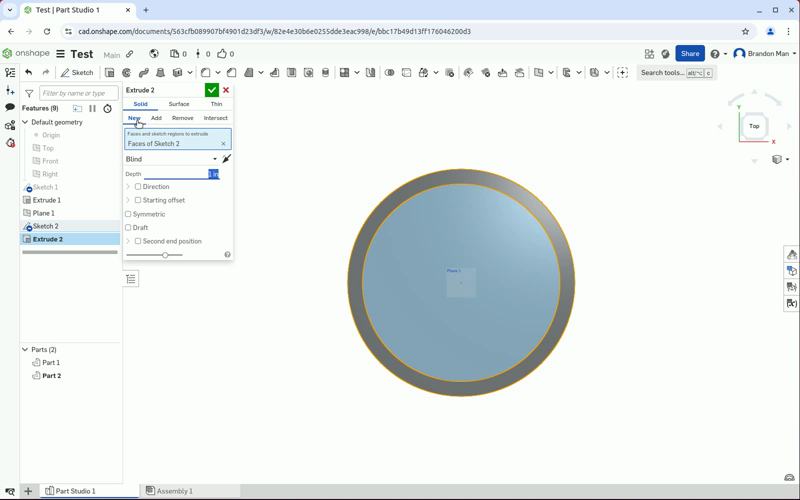
text(6.499)
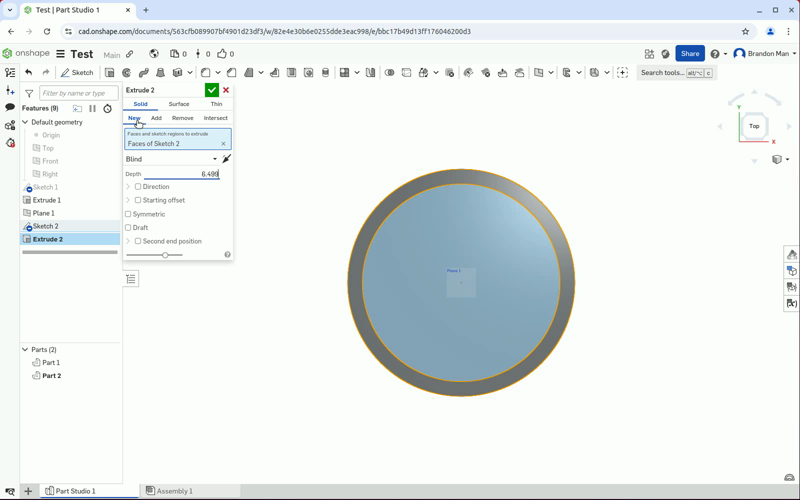
key(enter)
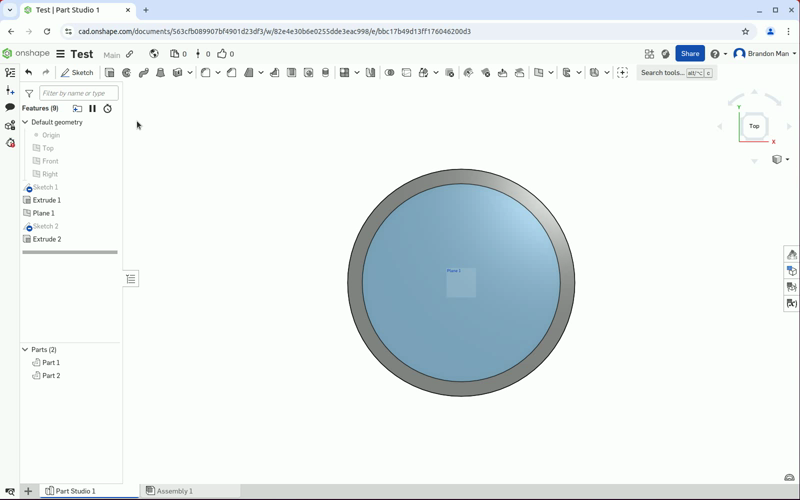
key(shift+h)
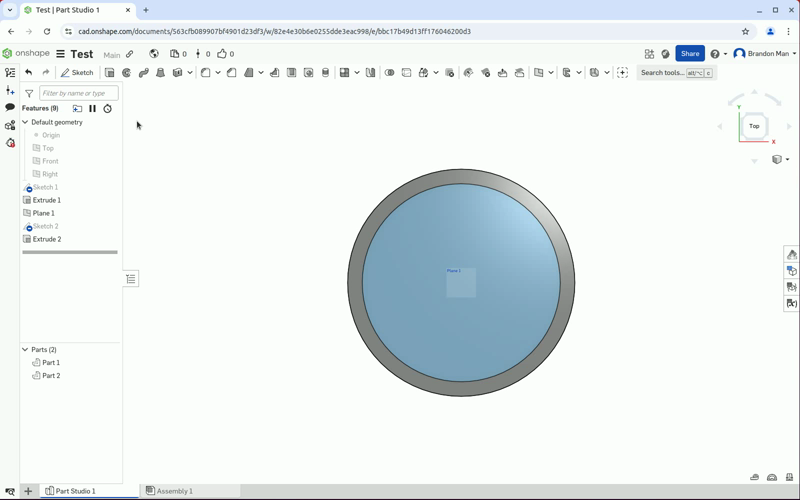
key(shift+h)
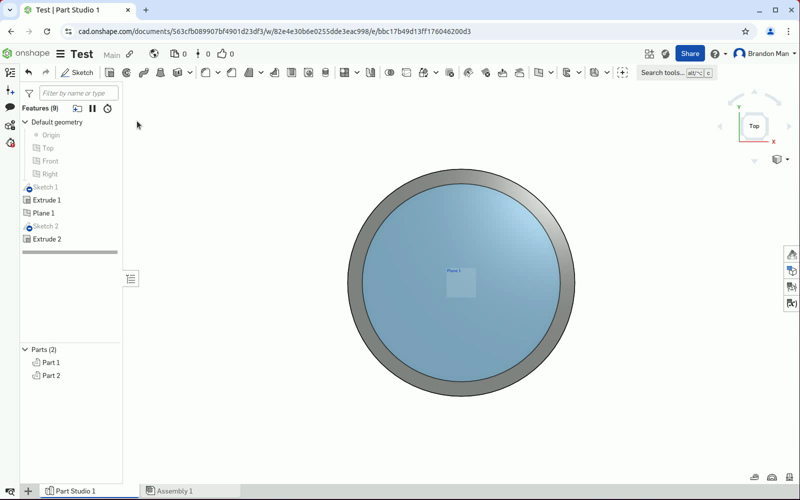
key(shift+7)
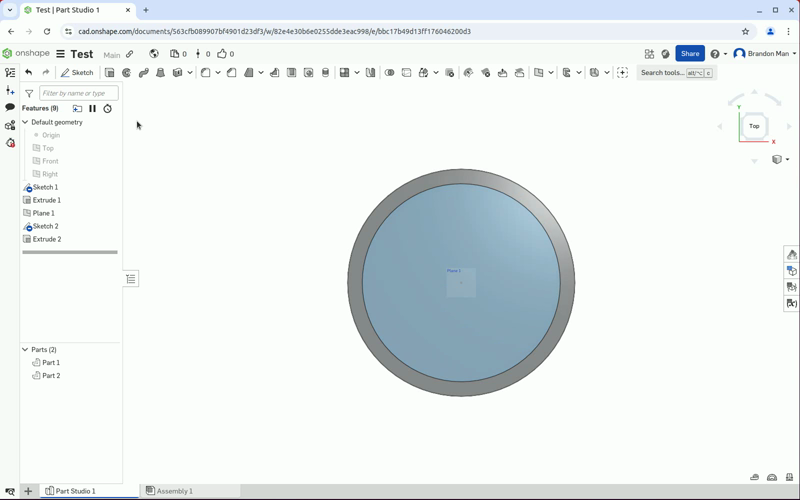
key(up, 3)
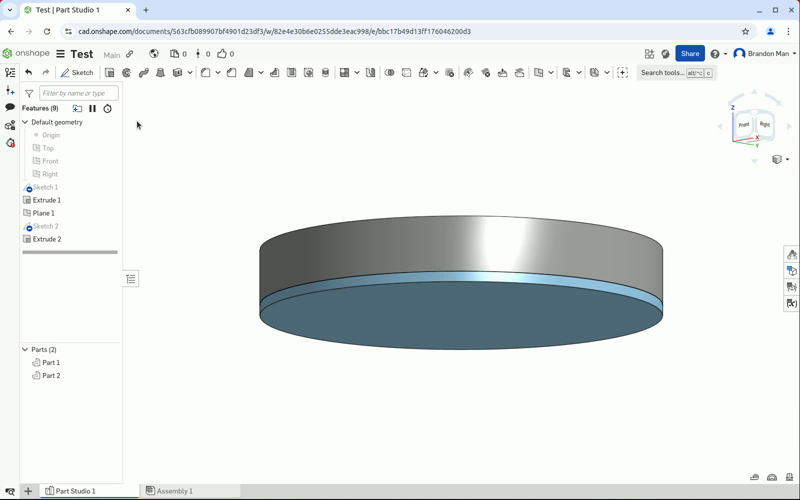
key(left, 3)
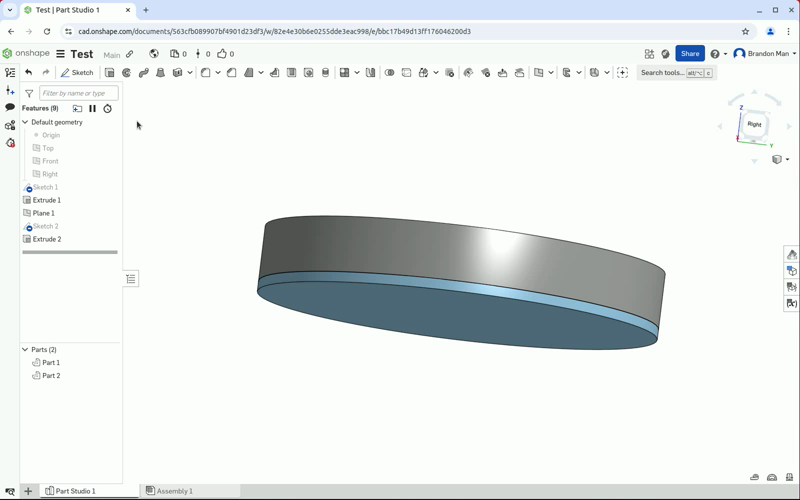
key(right, 3)
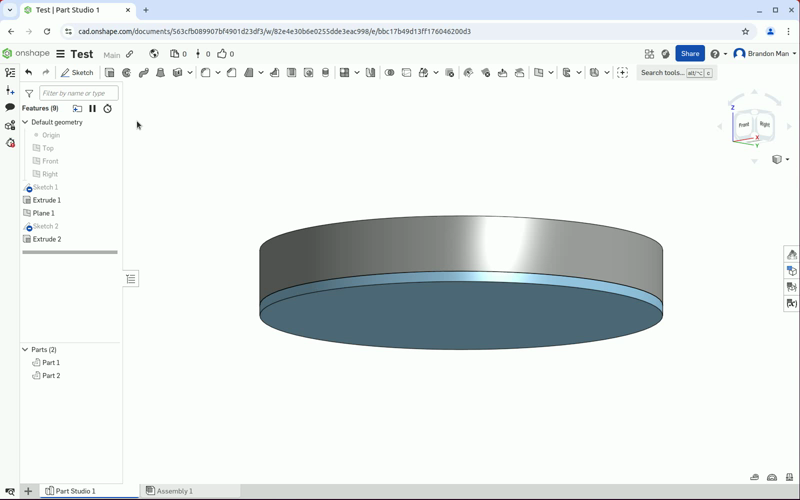
key(down, 3)
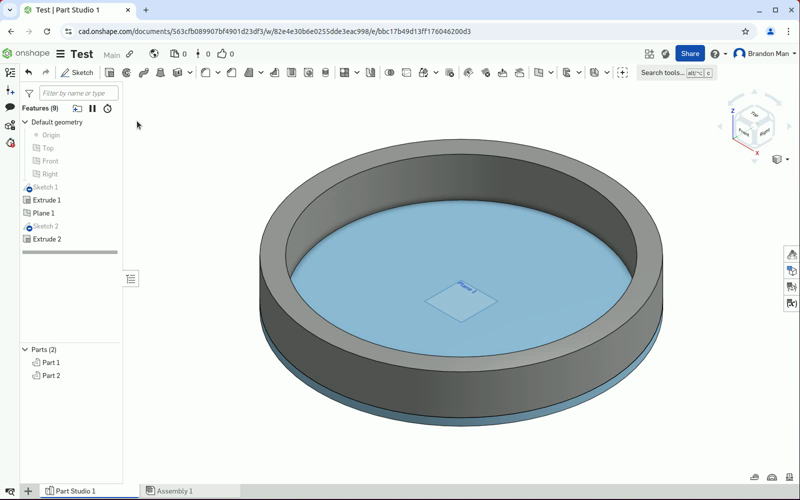
mouse_move(73, 189)
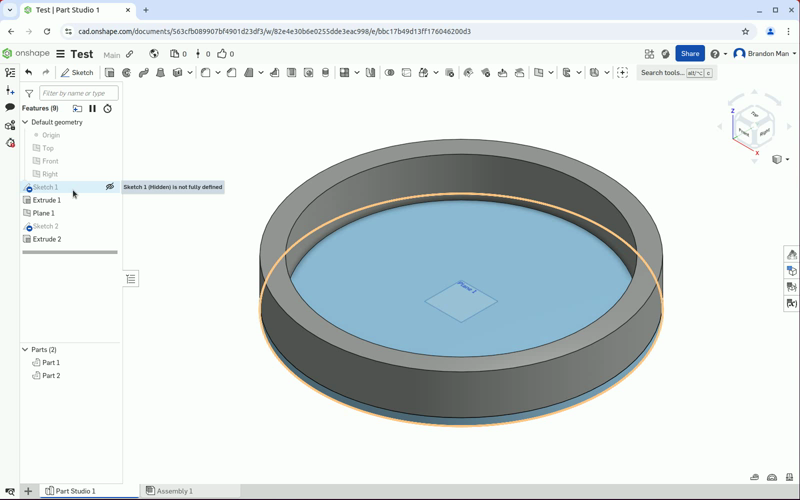
click(73, 189)